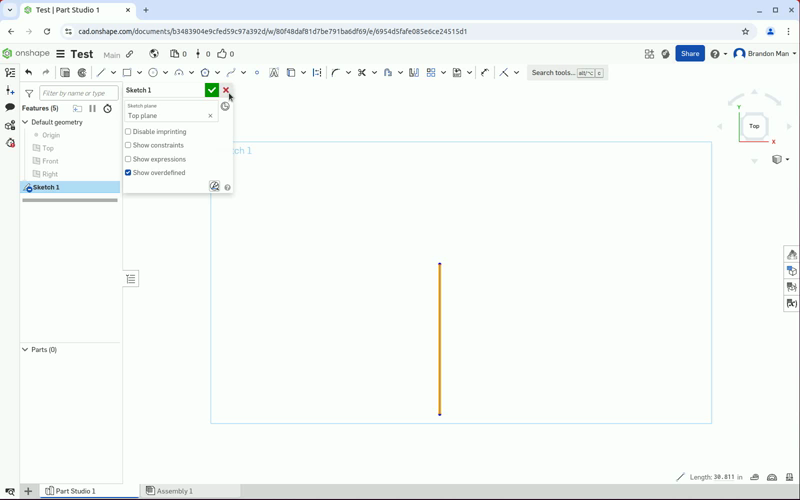
key(shift+h)
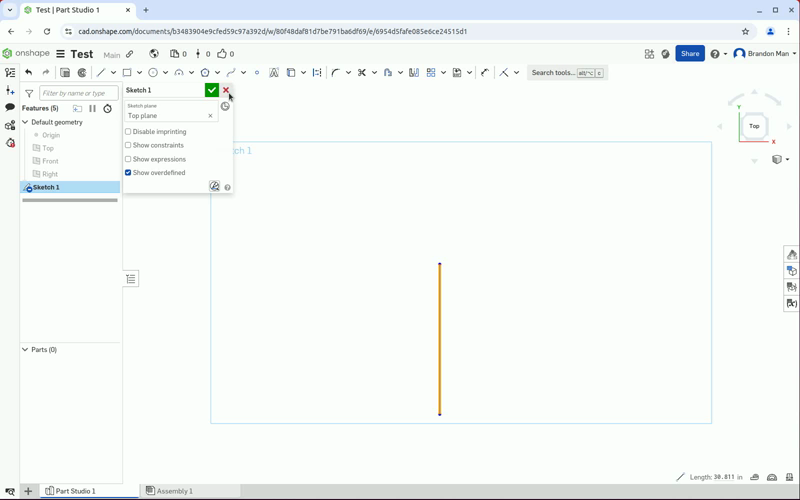
key(shift+s)
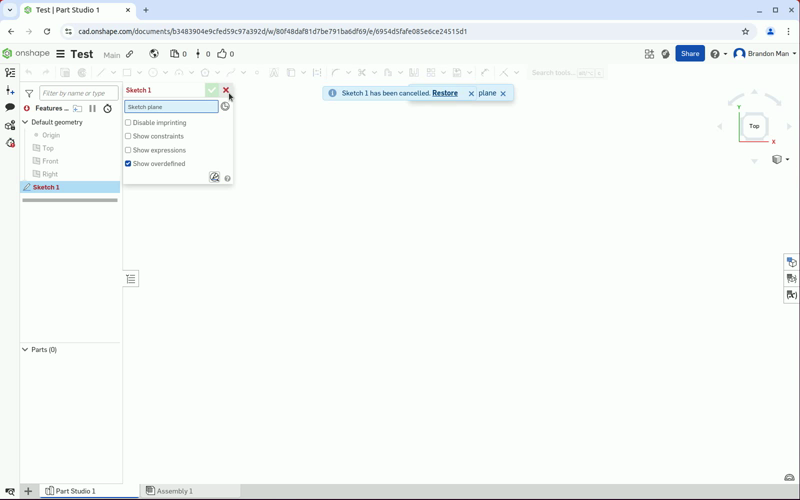
mouse_move(73, 150)
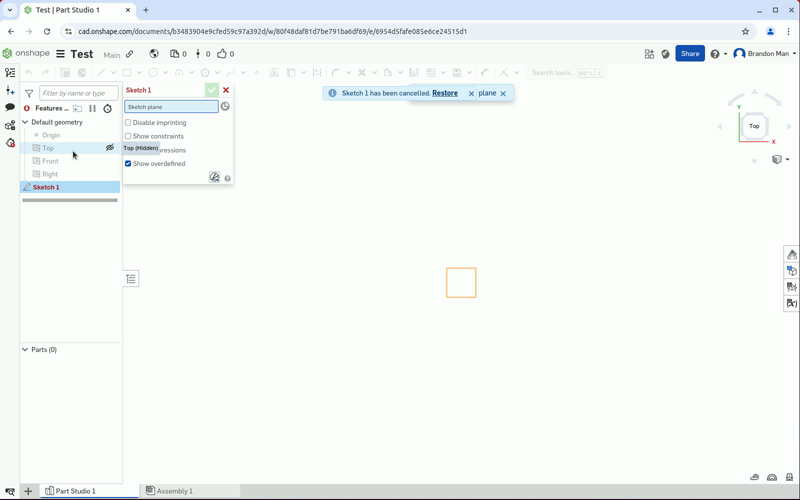
click(73, 150)
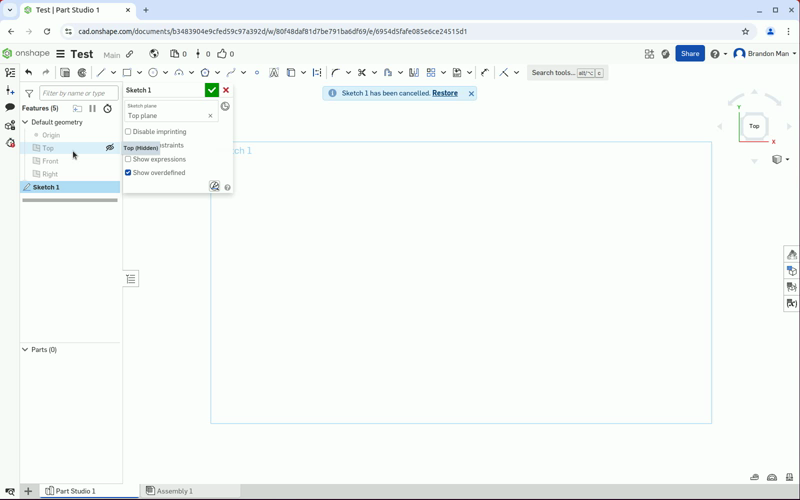
mouse_move(73, 352)
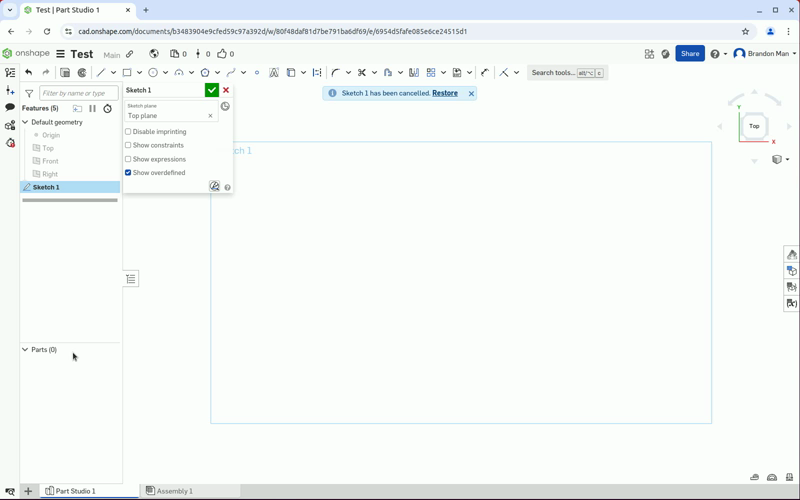
key(y)
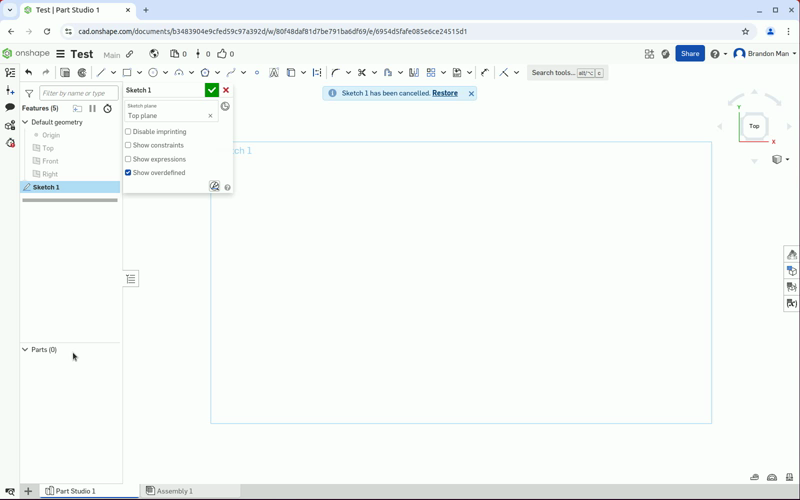
key(c)
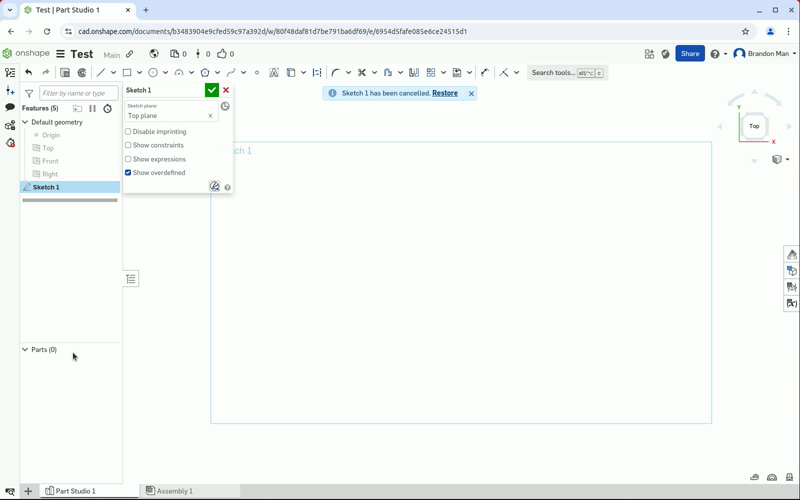
key_down(shift)
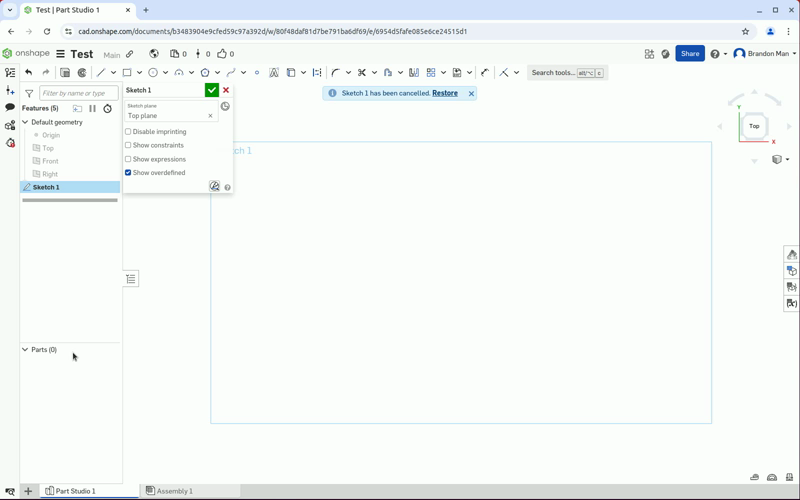
mouse_move(461, 282)
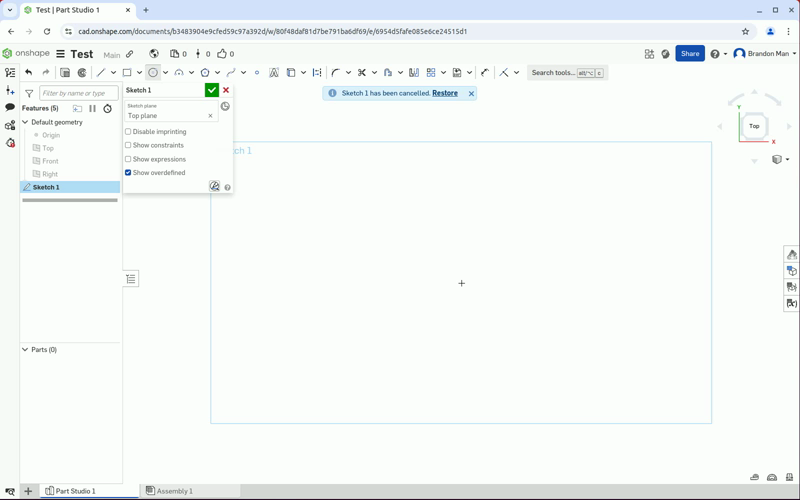
click(461, 282)
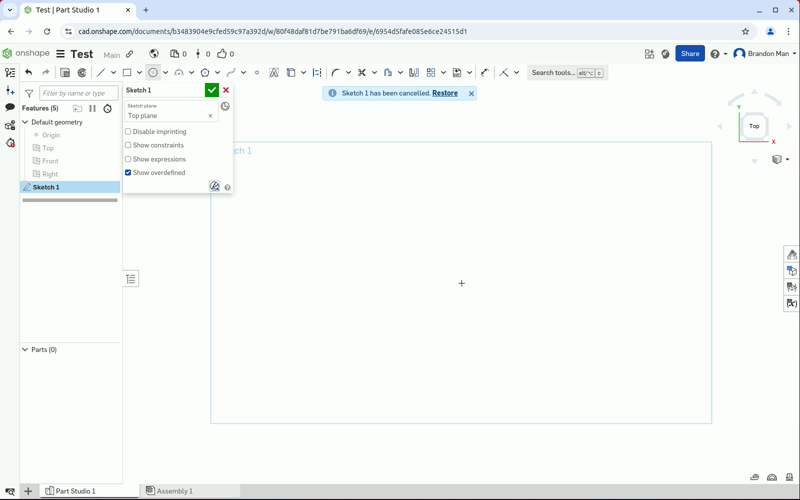
key_up(shift)
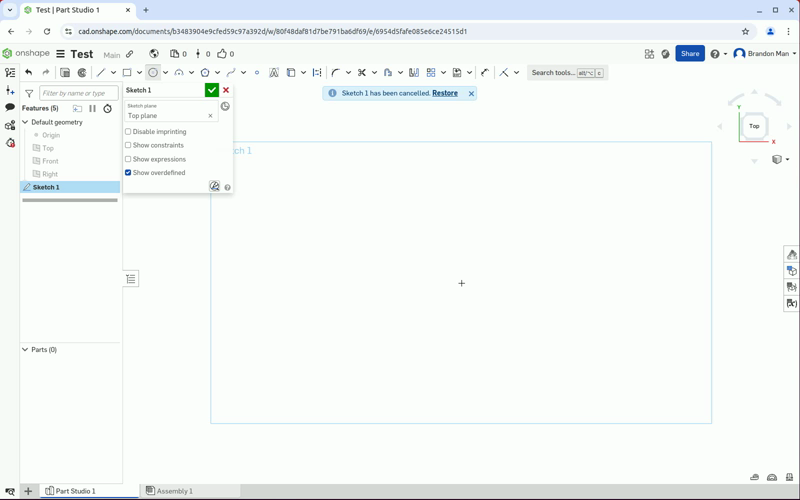
mouse_move(505, 282)
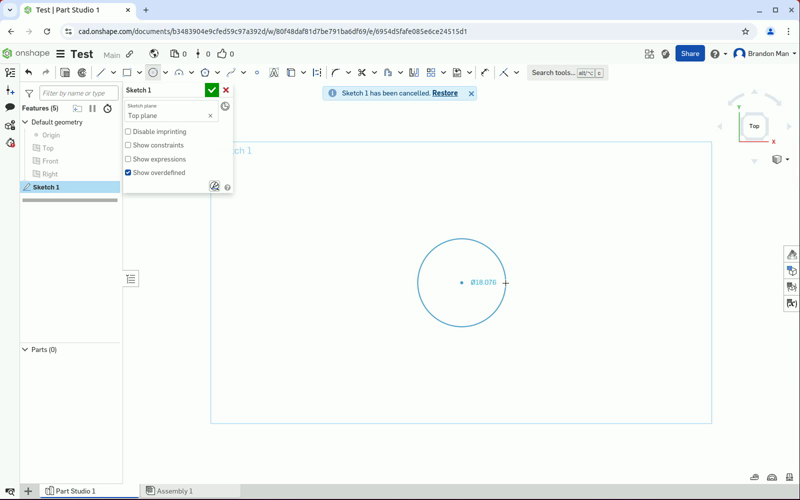
click(505, 282)
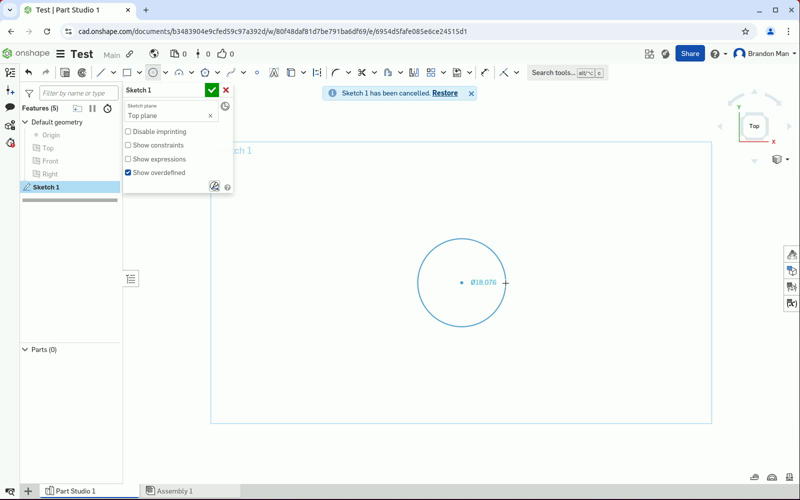
key(esc)
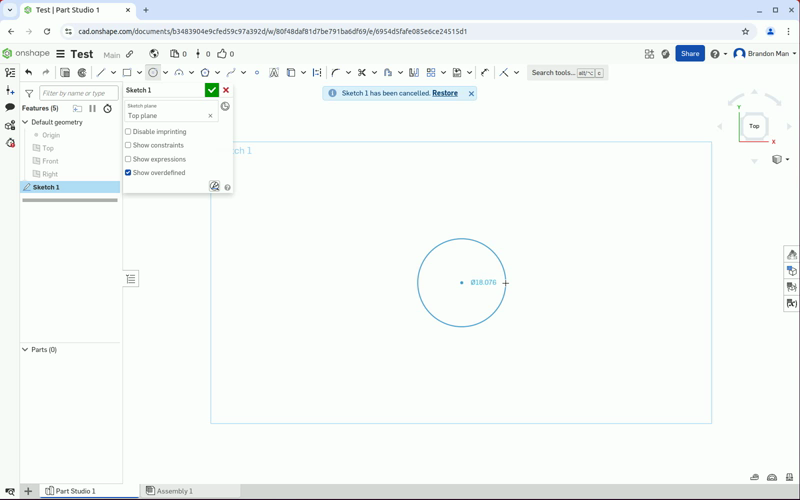
mouse_move(431, 262)
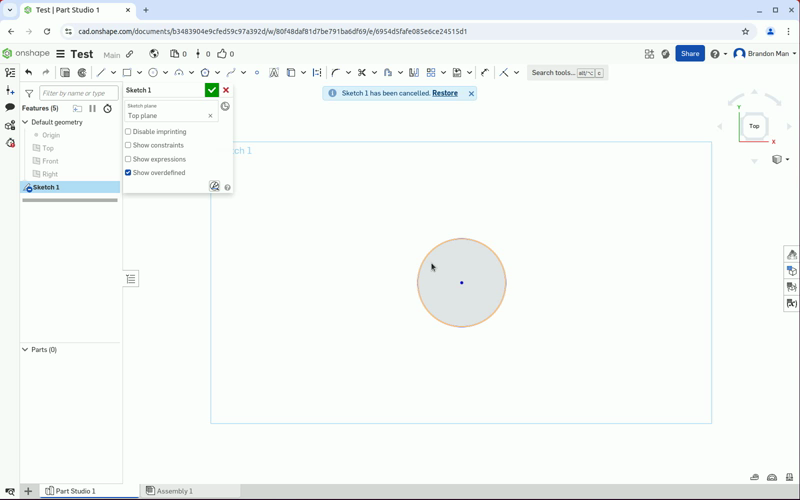
click(431, 262)
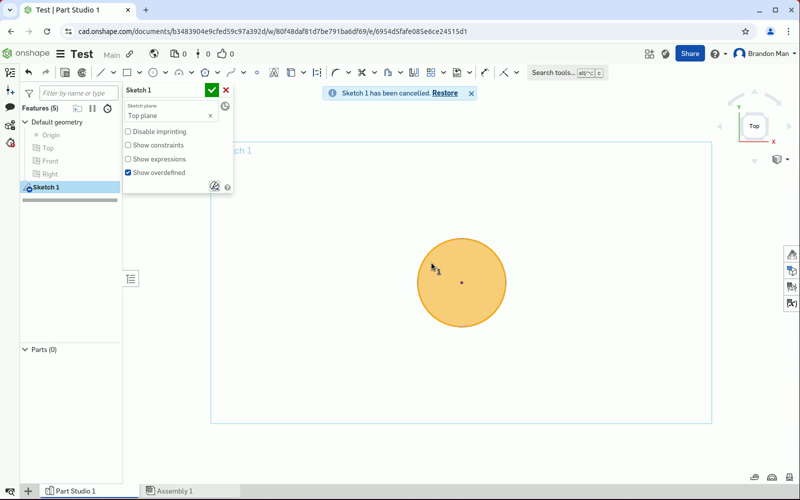
mouse_move(73, 352)
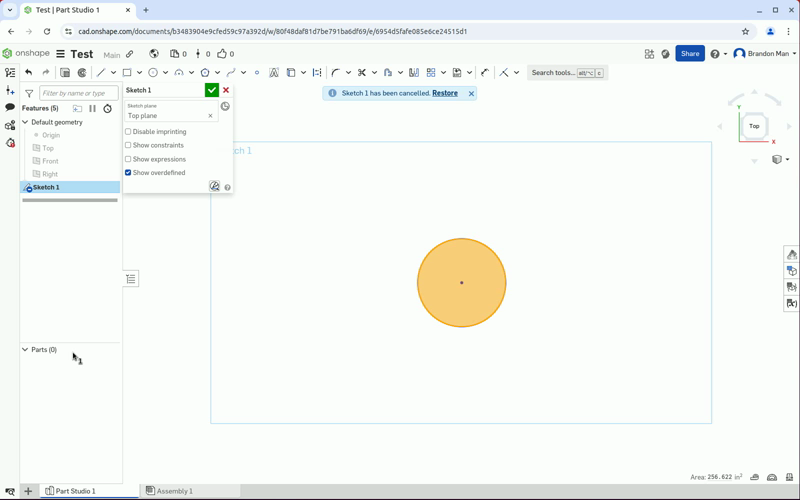
key(shift+y)
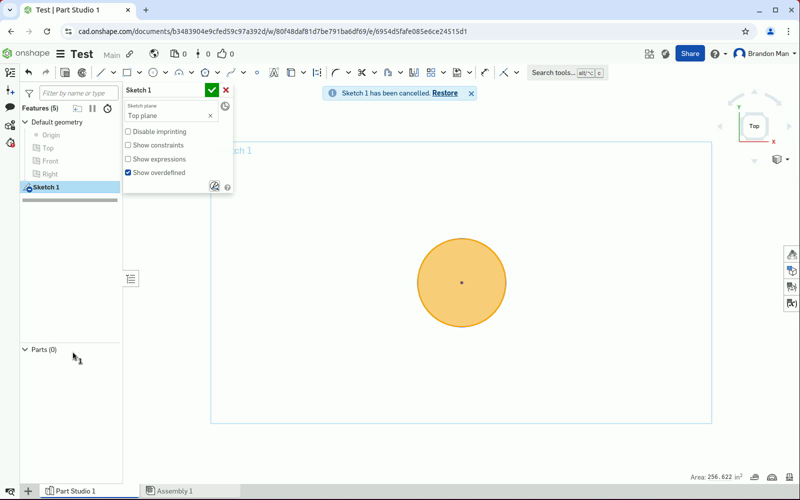
key(shift+e)
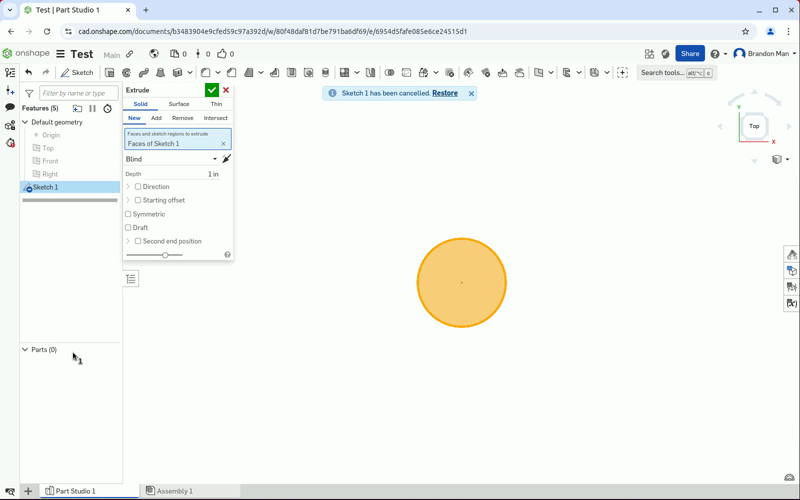
mouse_move(143, 106)
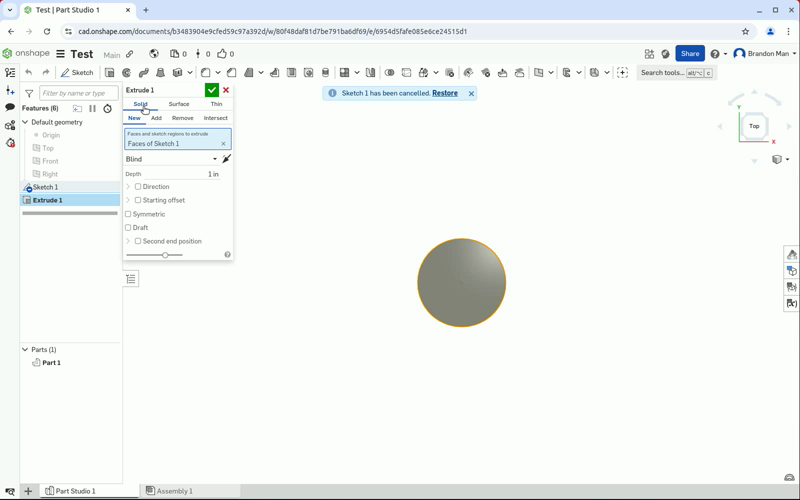
click(143, 106)
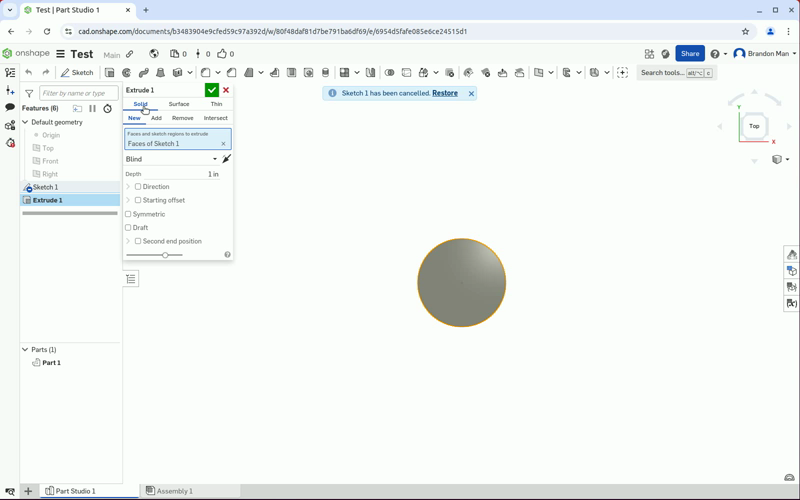
mouse_move(137, 120)
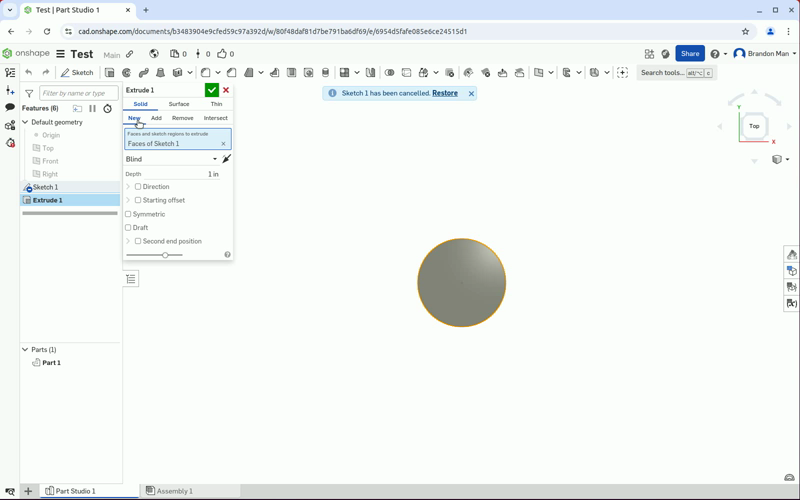
click(137, 120)
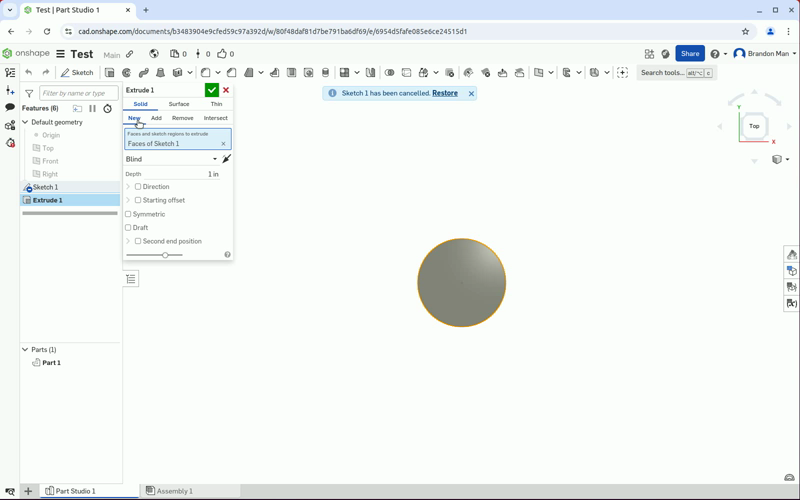
key(tab, 4)
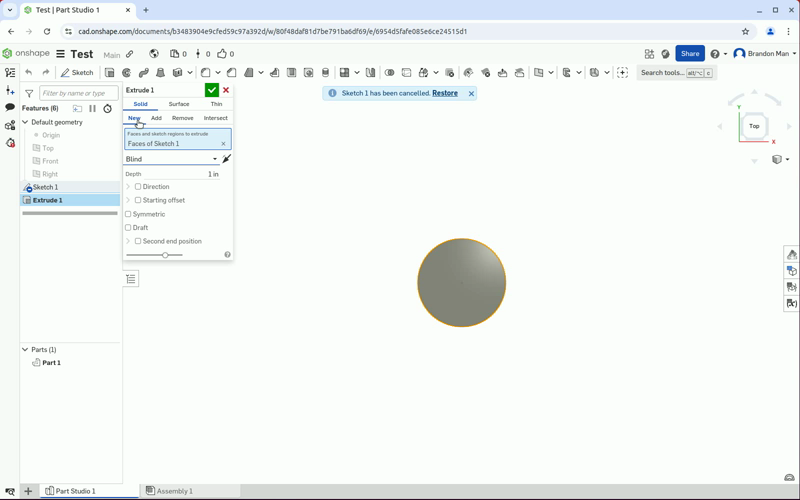
text(23.108)
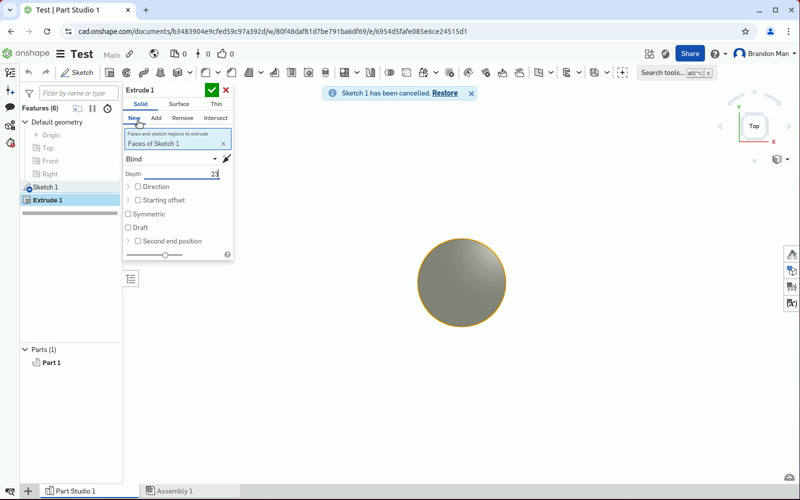
key(enter)
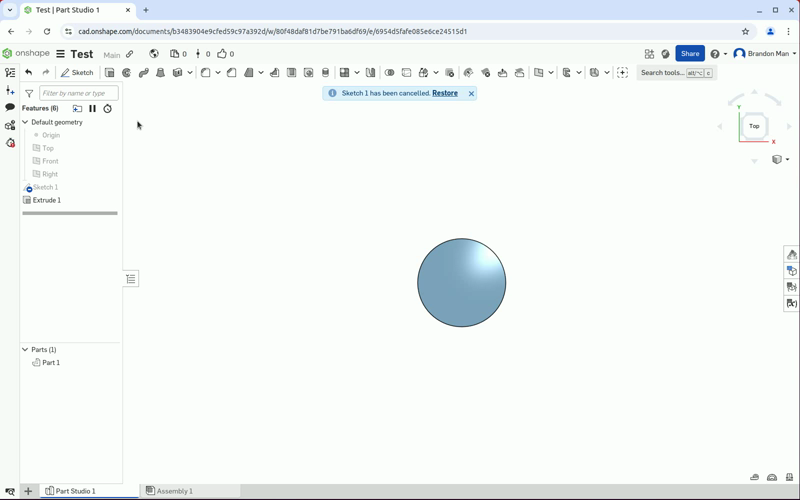
key(shift+h)
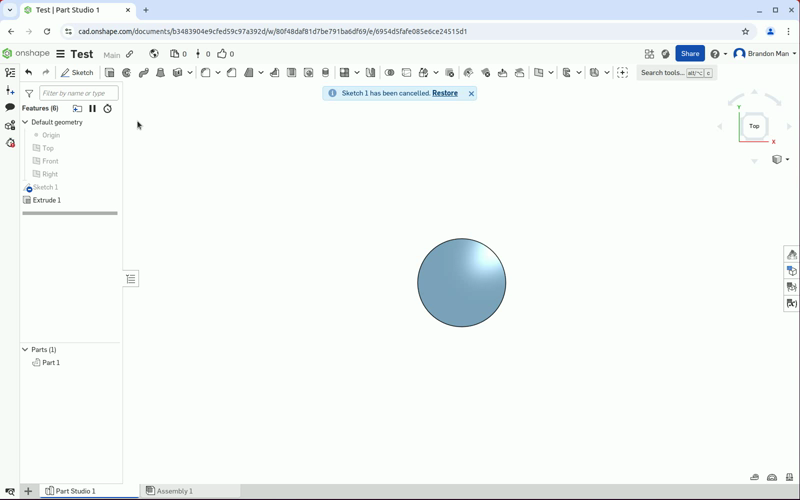
key(shift+h)
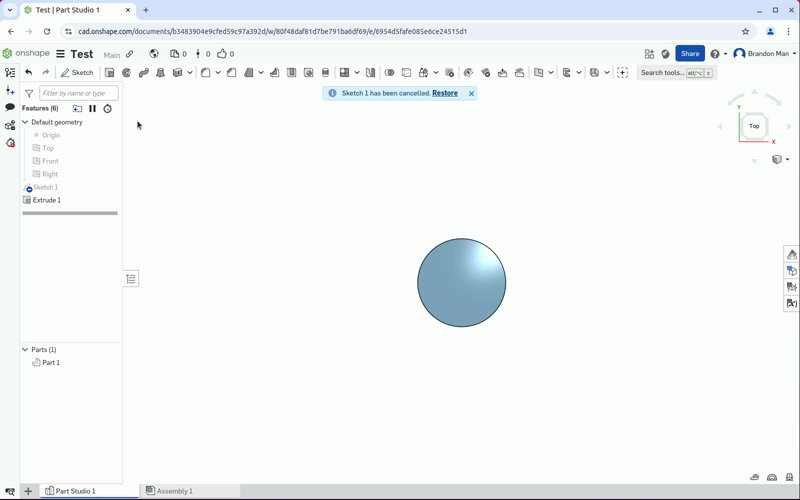
mouse_move(73, 189)
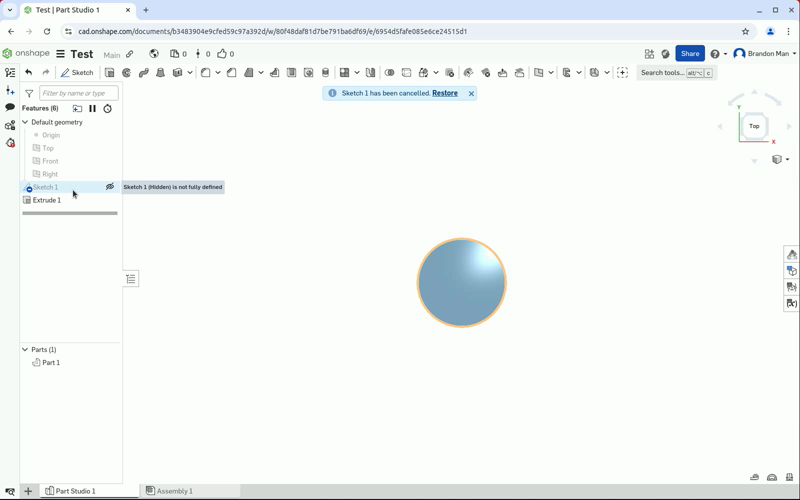
click(73, 189)
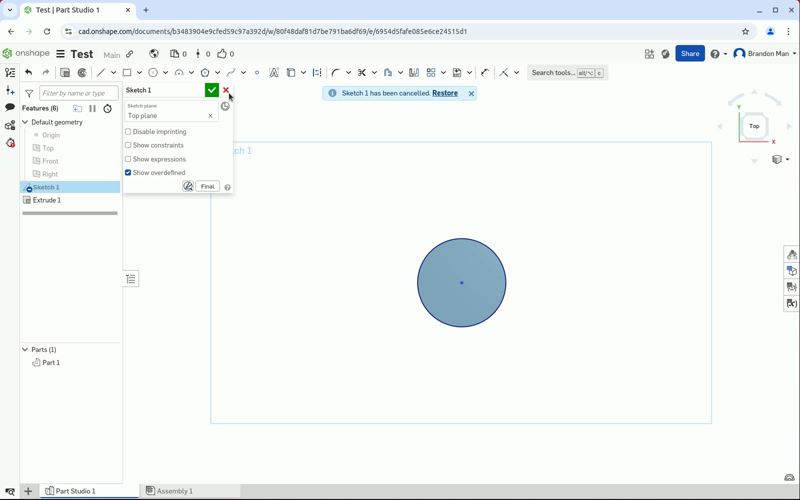
mouse_move(229, 92)
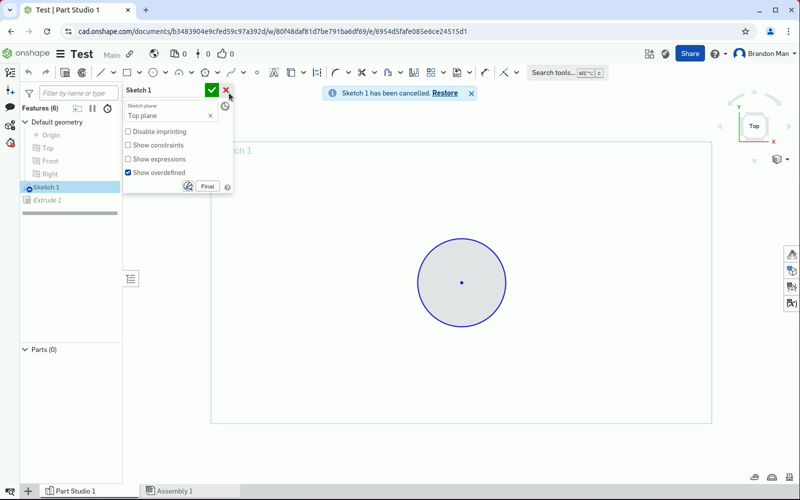
click(229, 92)
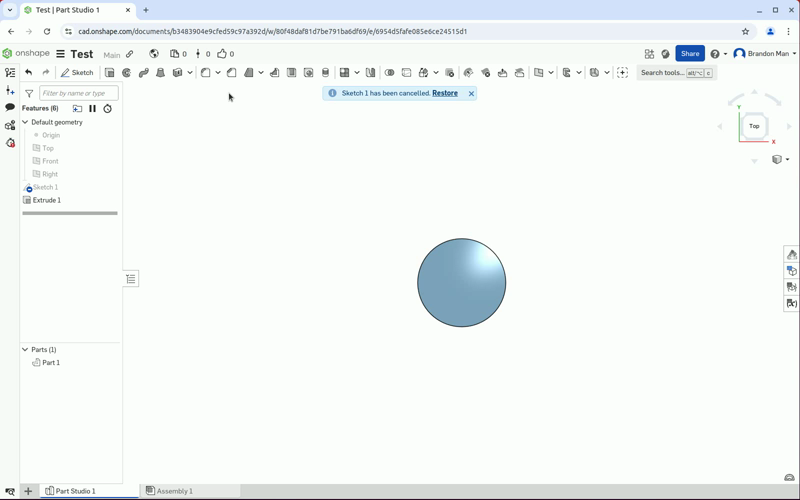
mouse_move(541, 75)
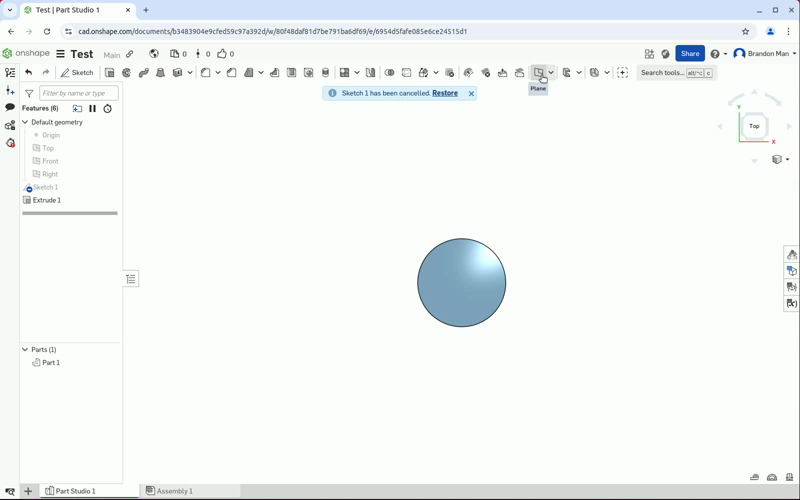
click(541, 75)
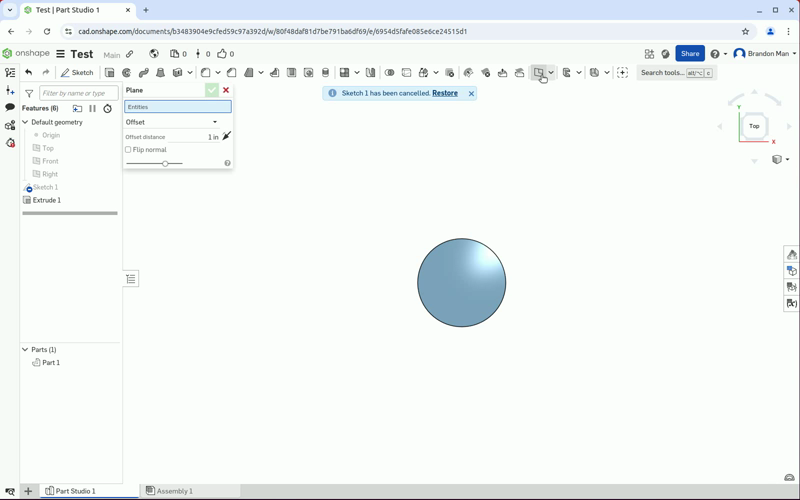
mouse_move(73, 150)
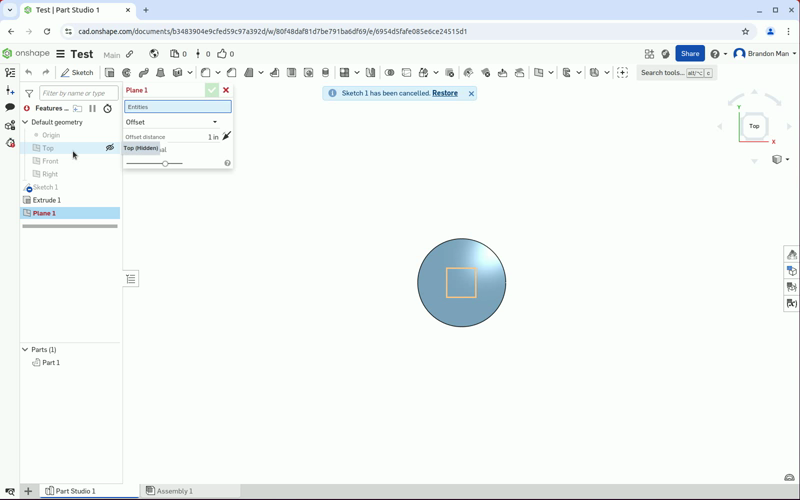
click(73, 150)
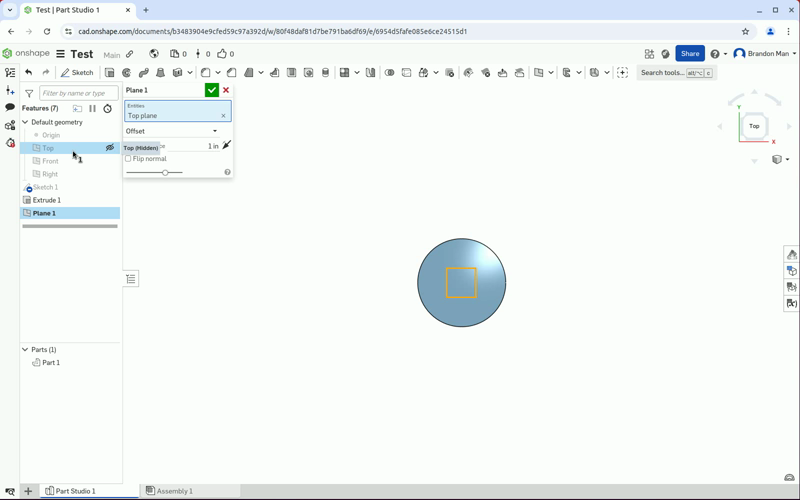
key(tab, 2)
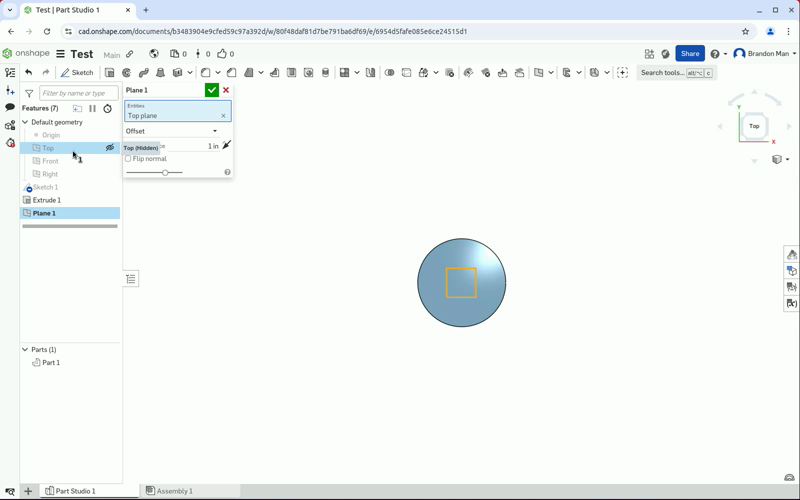
text(23.108)
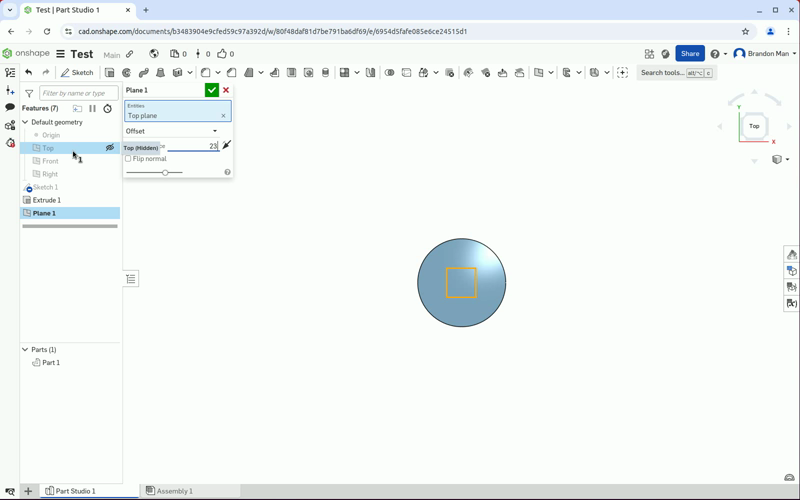
key(enter, 2)
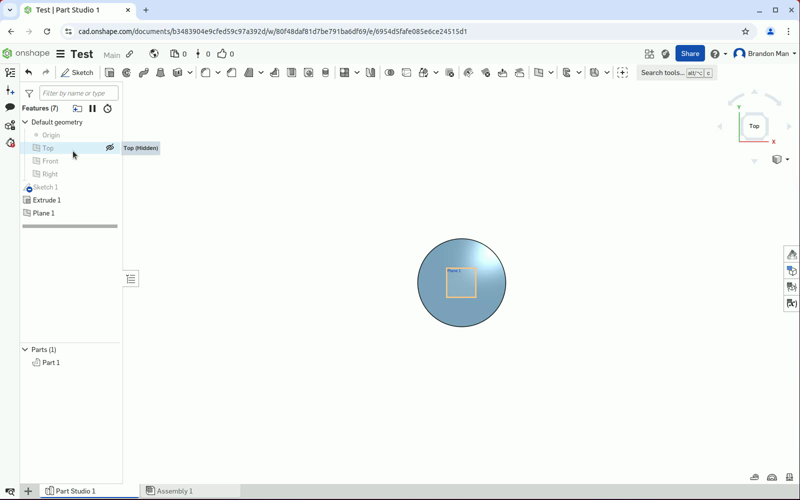
key(shift+s)
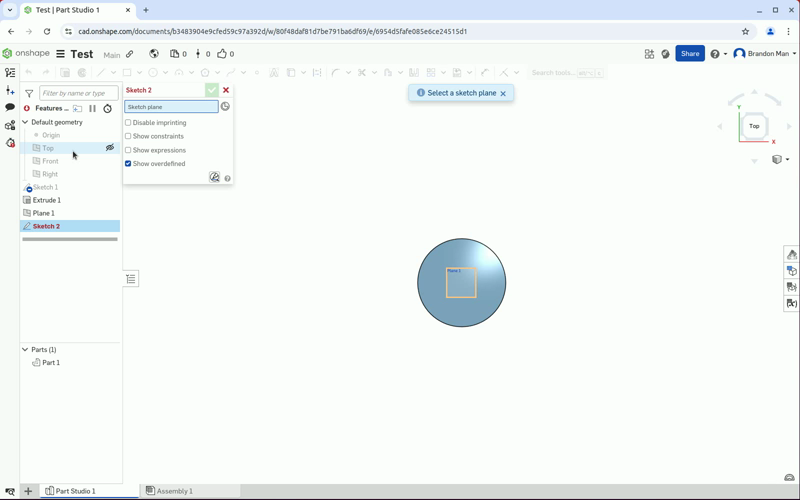
mouse_move(73, 215)
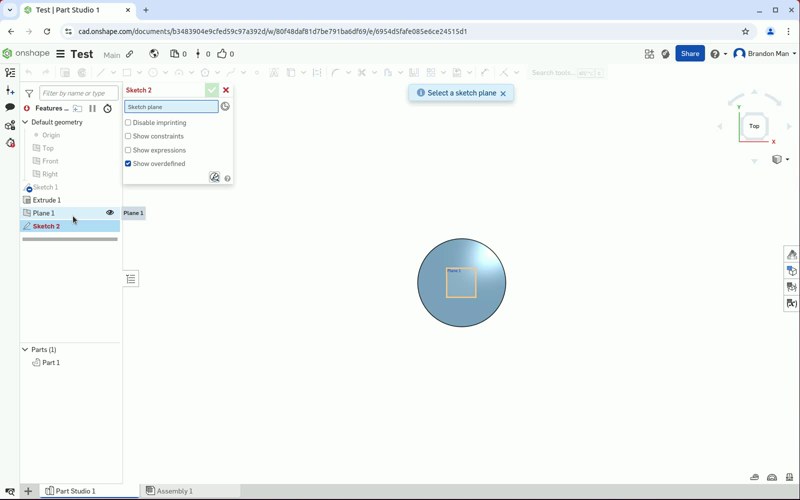
click(73, 215)
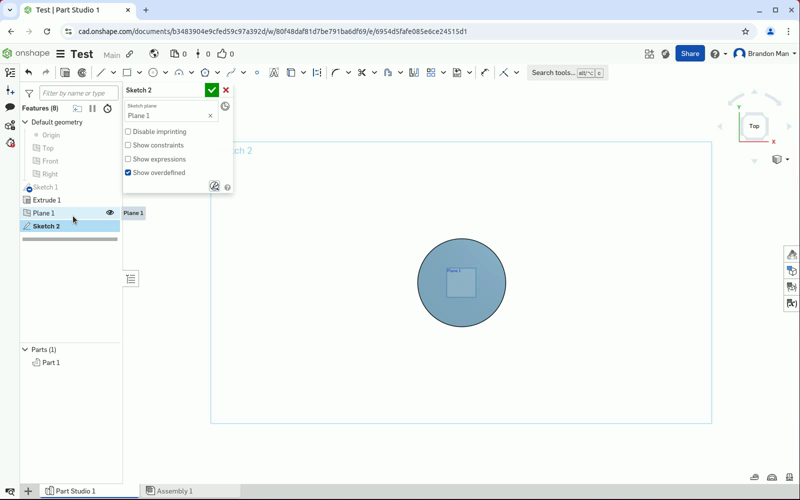
mouse_move(73, 352)
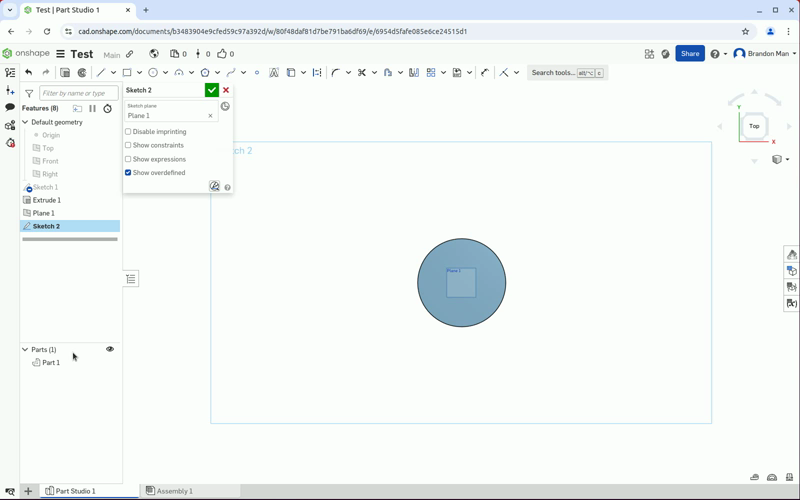
key(y)
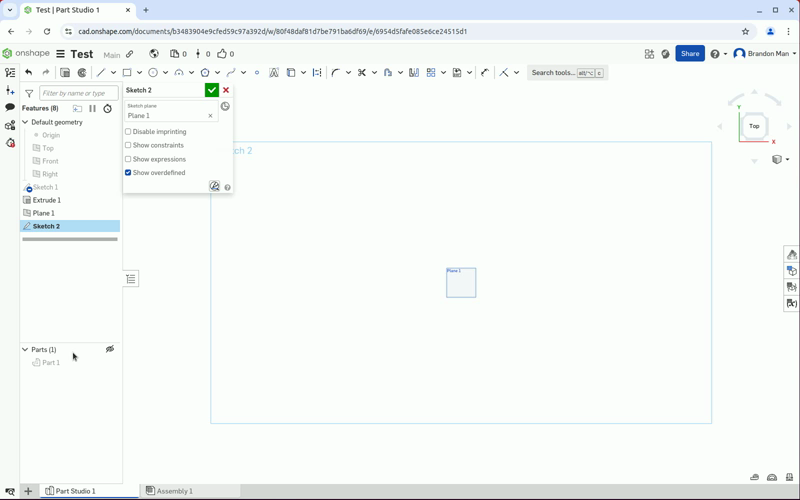
key(c)
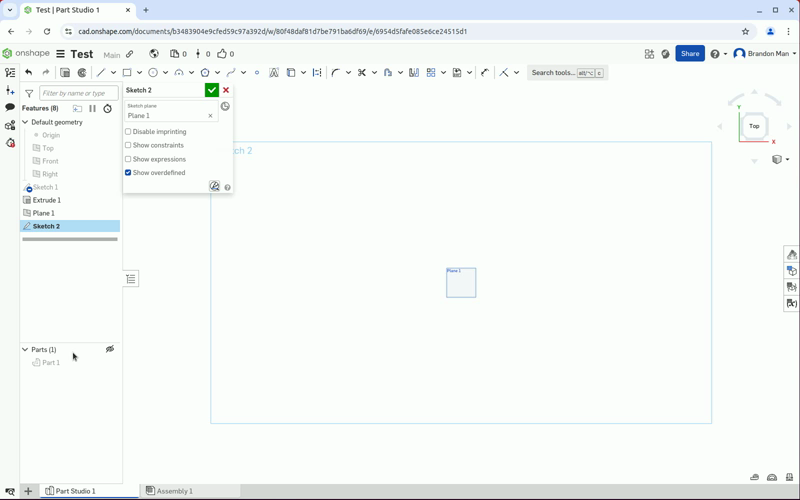
key_down(shift)
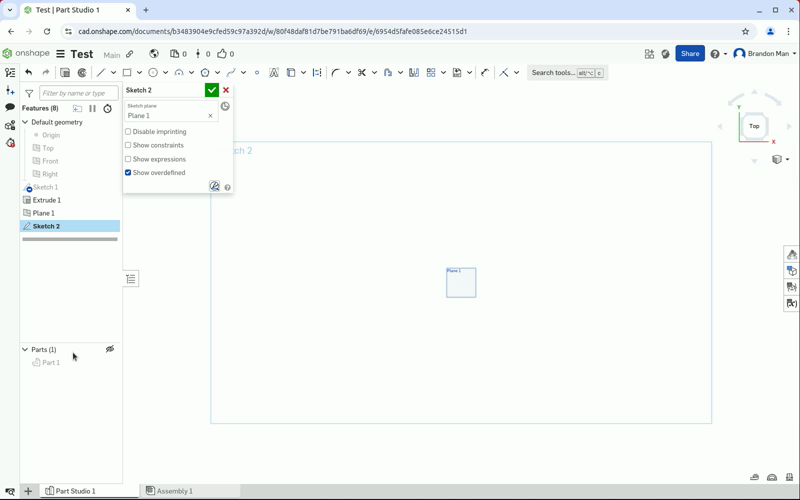
mouse_move(461, 282)
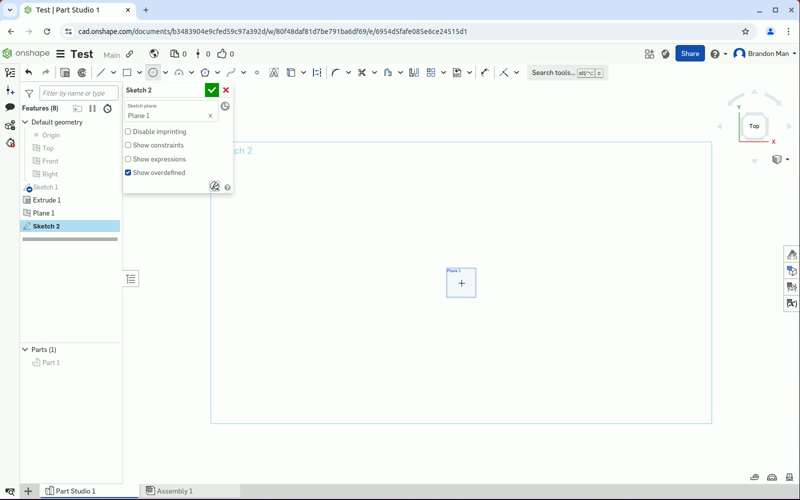
click(461, 282)
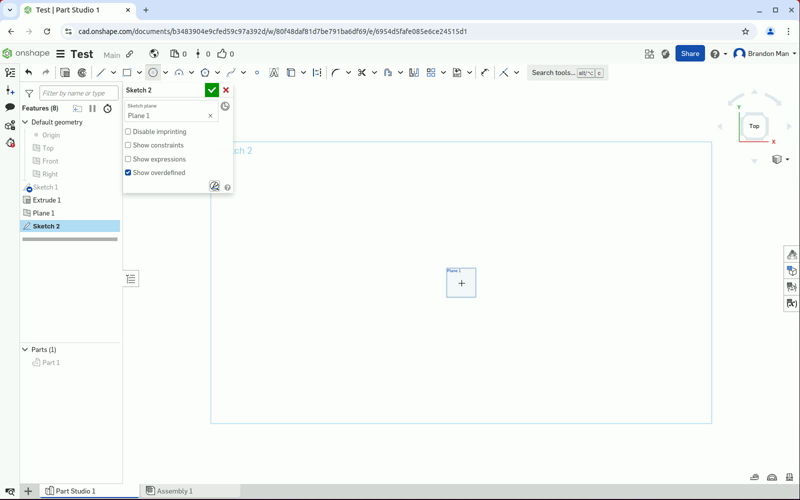
key_up(shift)
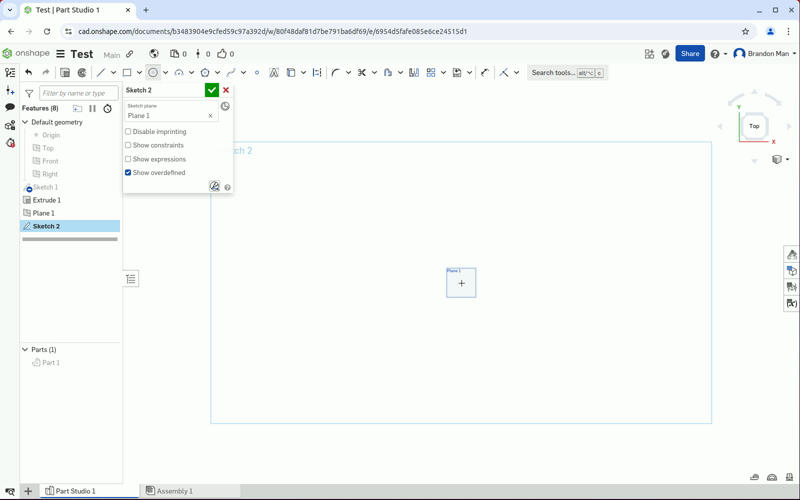
mouse_move(502, 282)
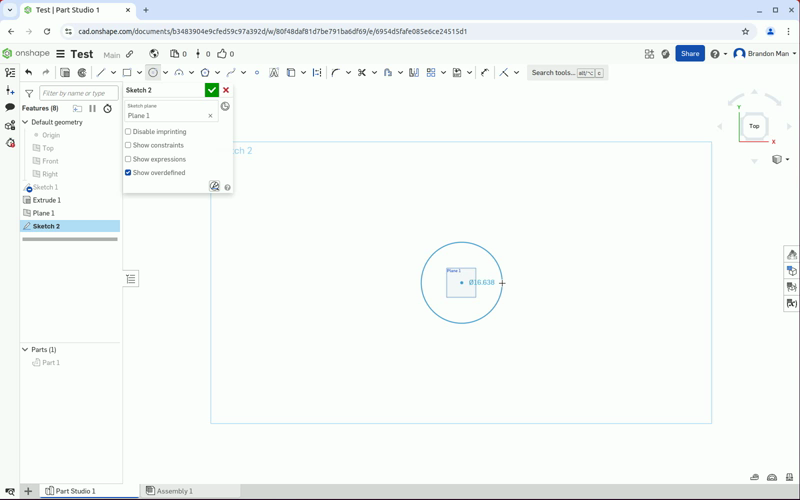
click(502, 282)
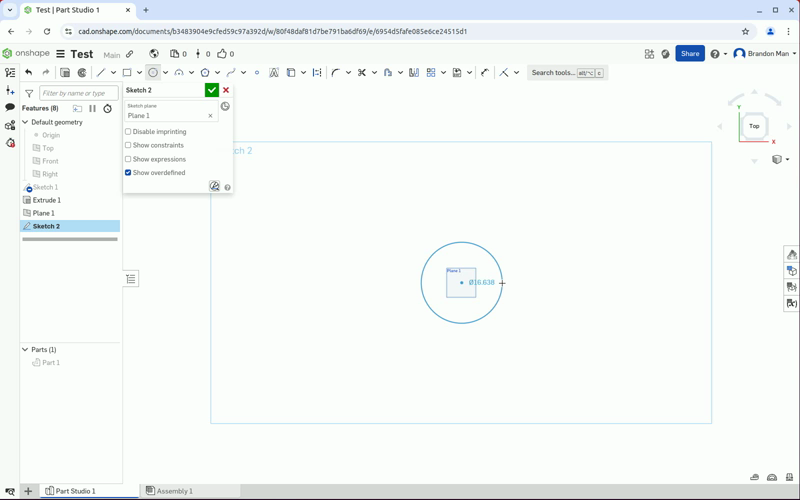
key(esc)
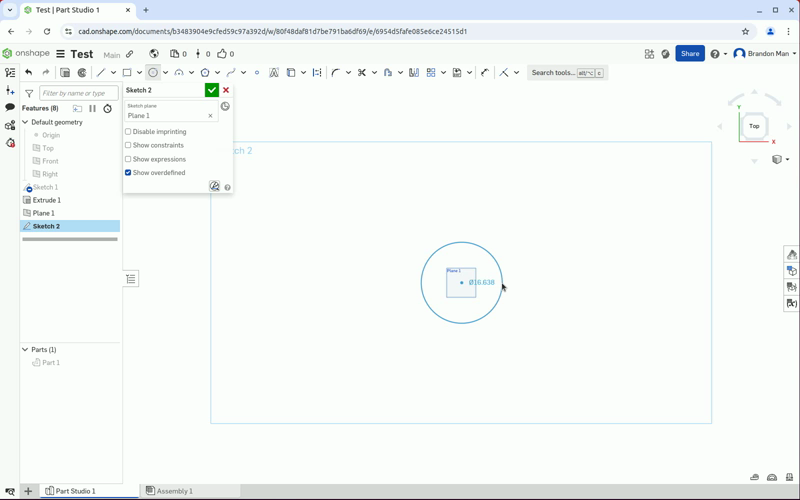
mouse_move(439, 296)
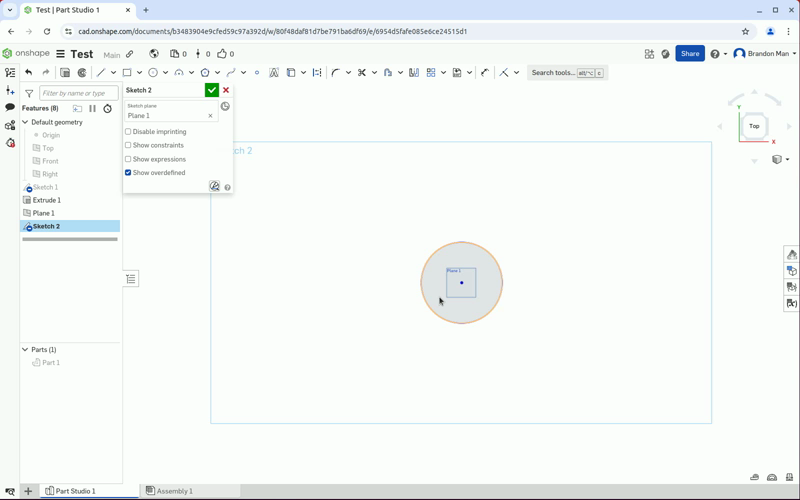
click(439, 296)
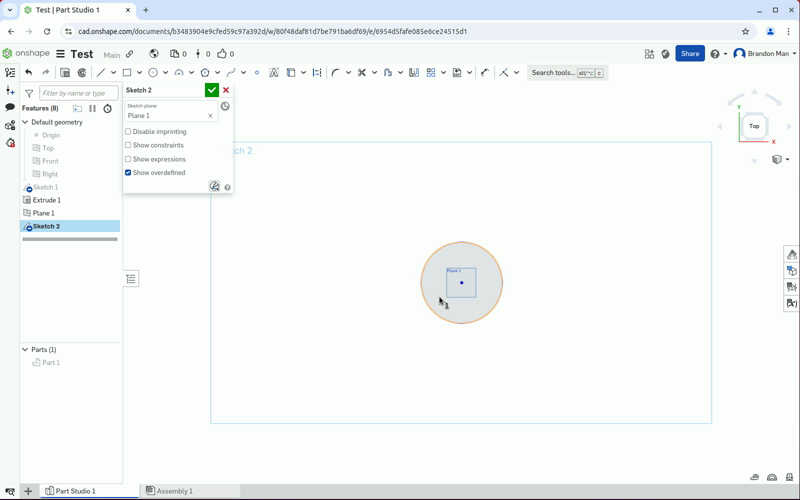
mouse_move(73, 352)
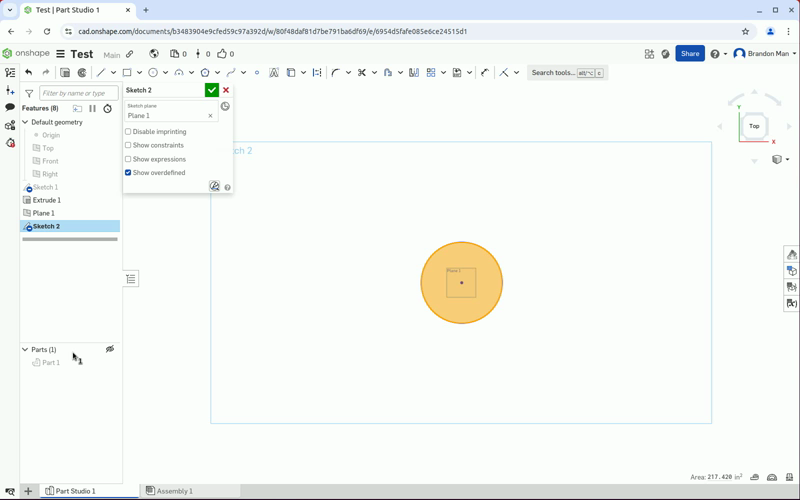
key(shift+y)
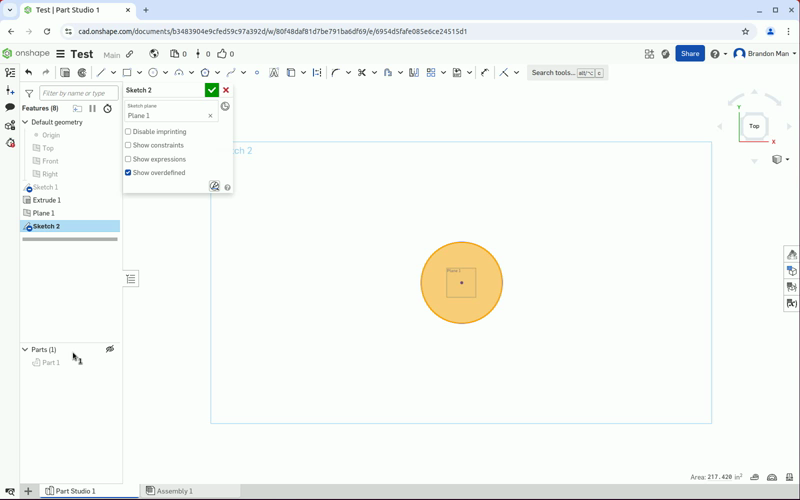
key(shift+e)
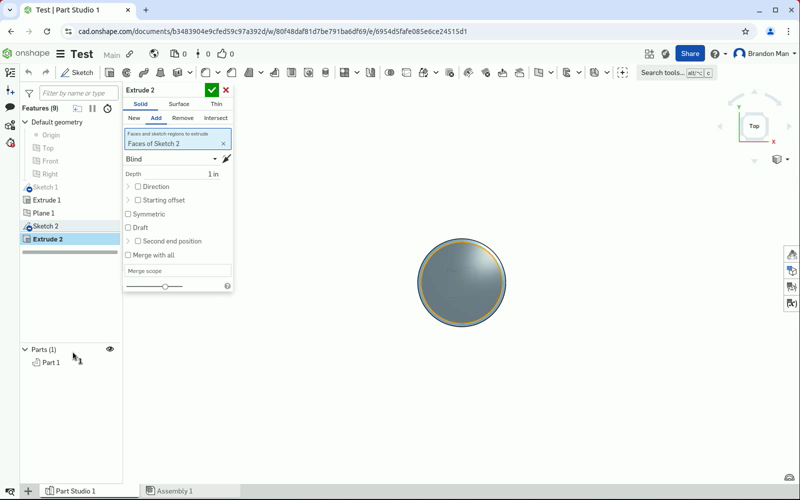
mouse_move(143, 106)
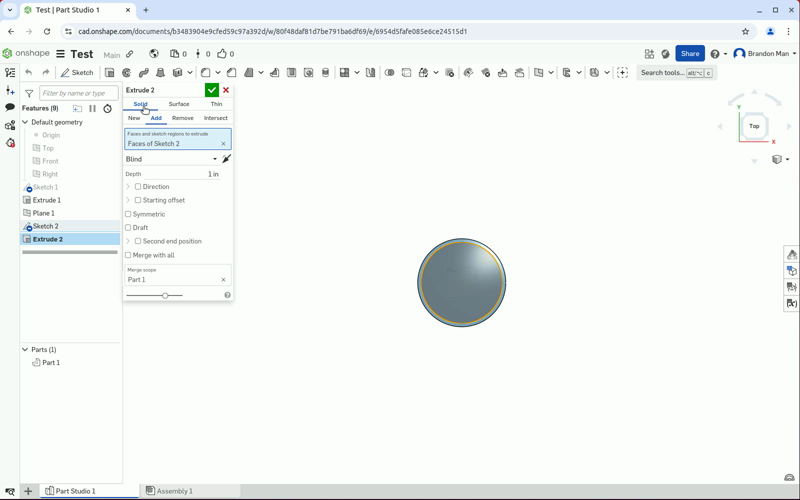
click(143, 106)
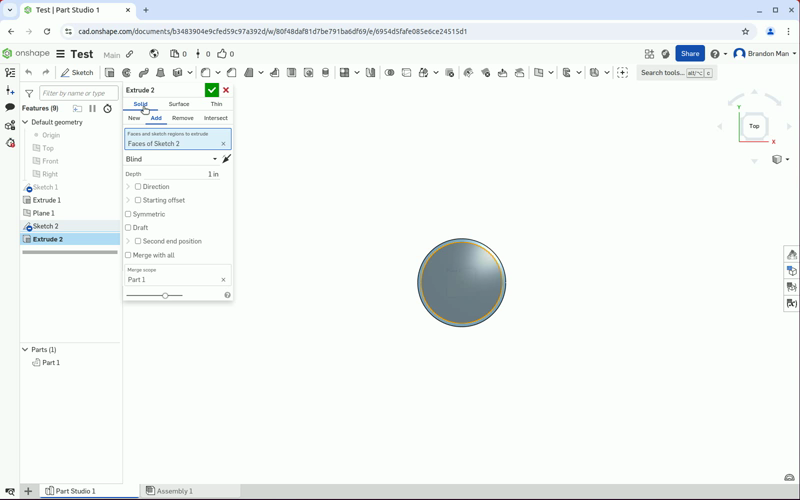
mouse_move(186, 120)
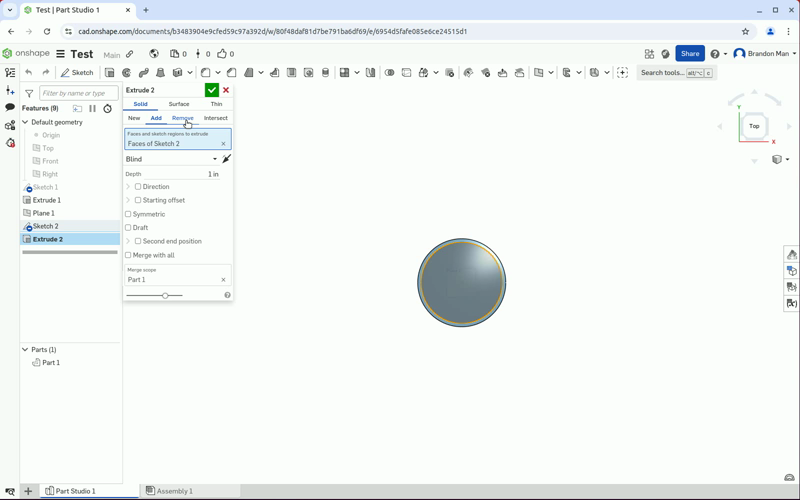
click(186, 120)
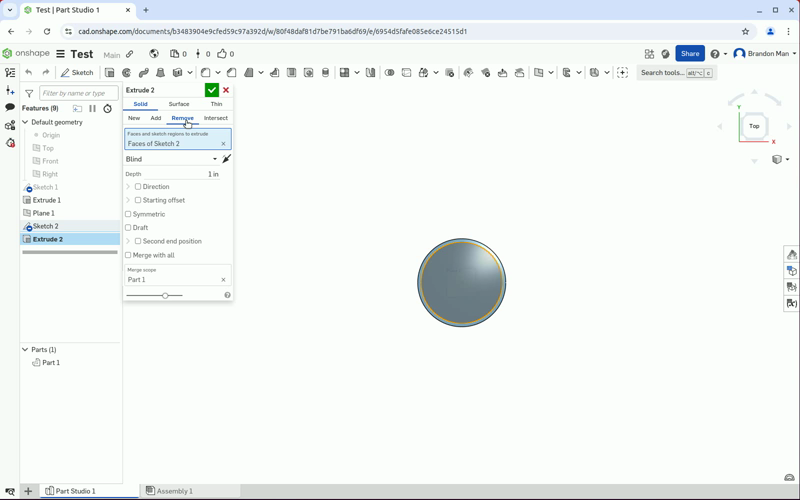
key(tab, 4)
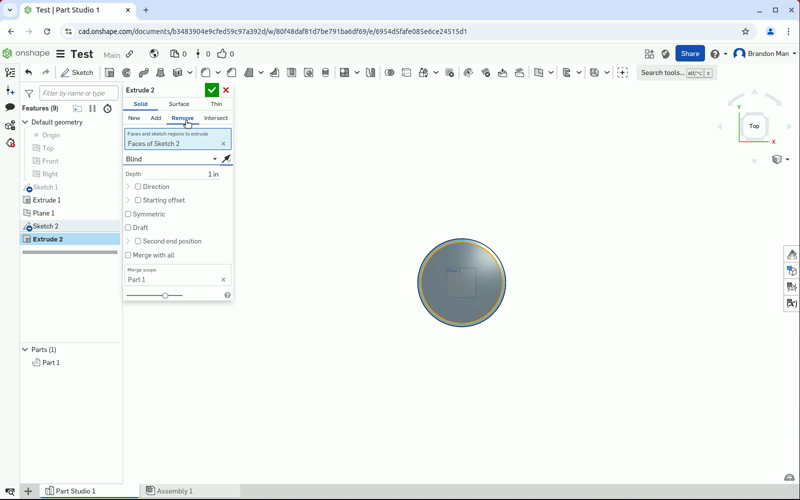
text(21.905)
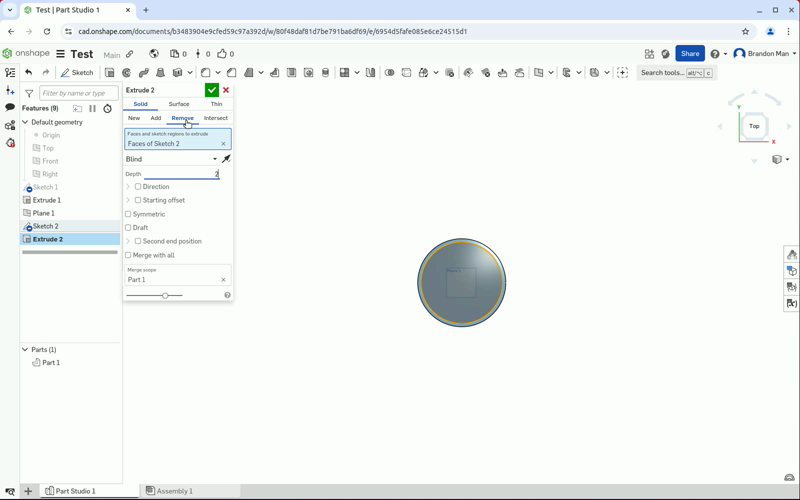
key(tab, 6)
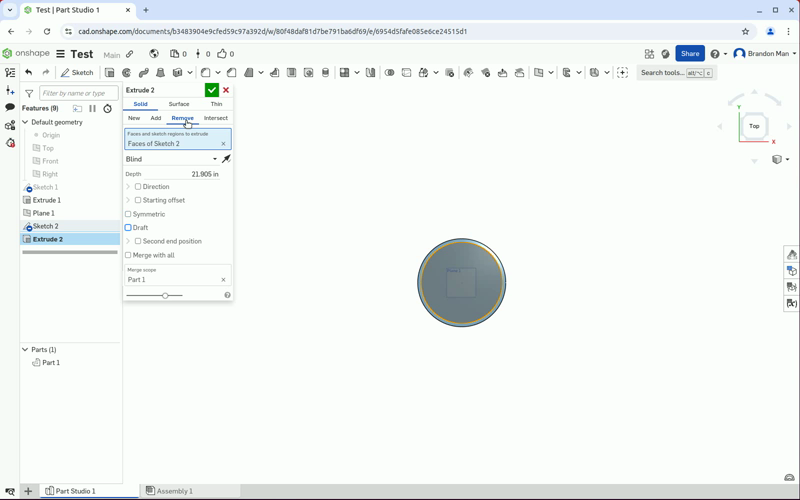
key(space)
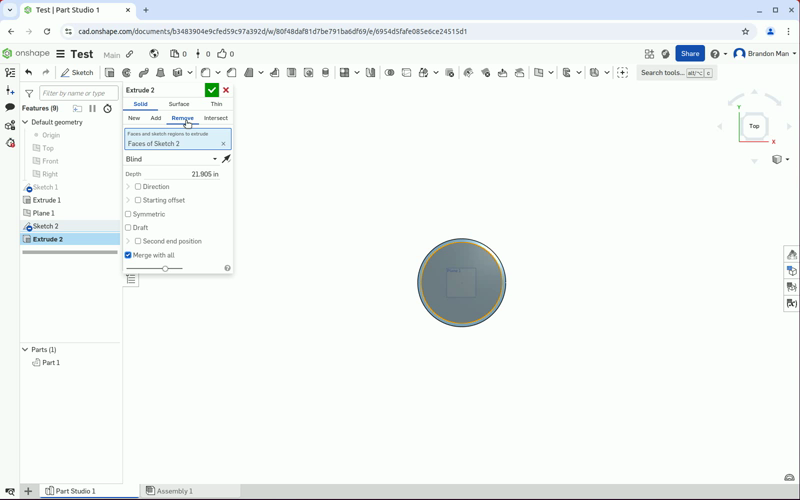
key(enter)
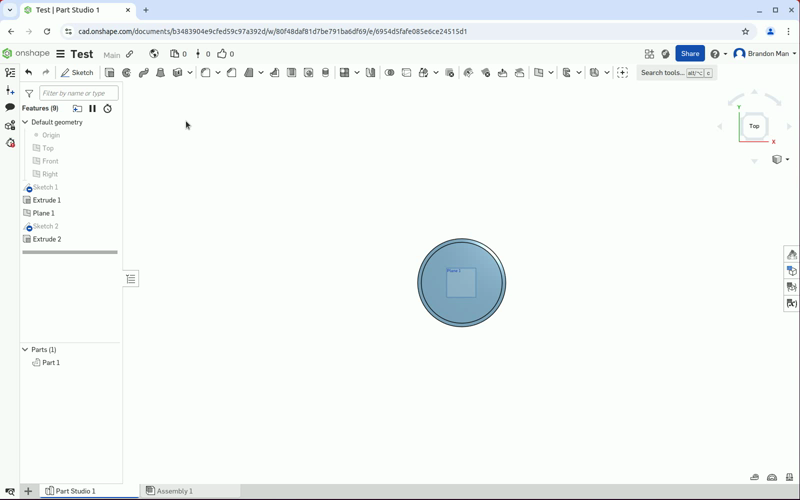
key(shift+h)
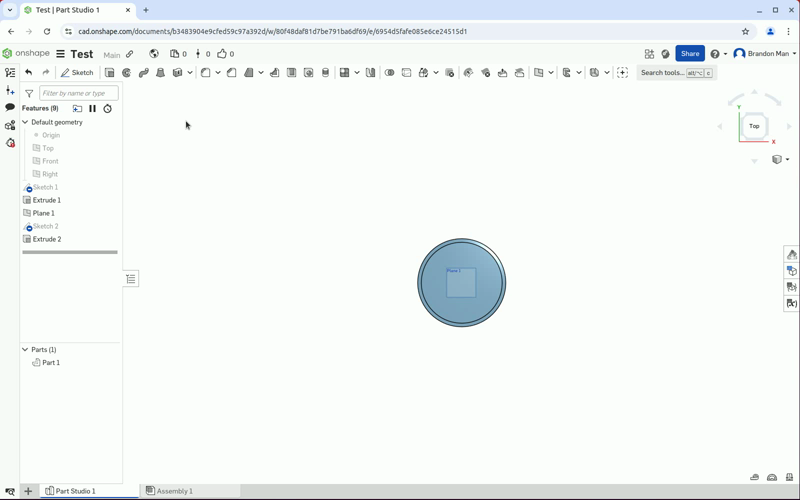
key(shift+h)
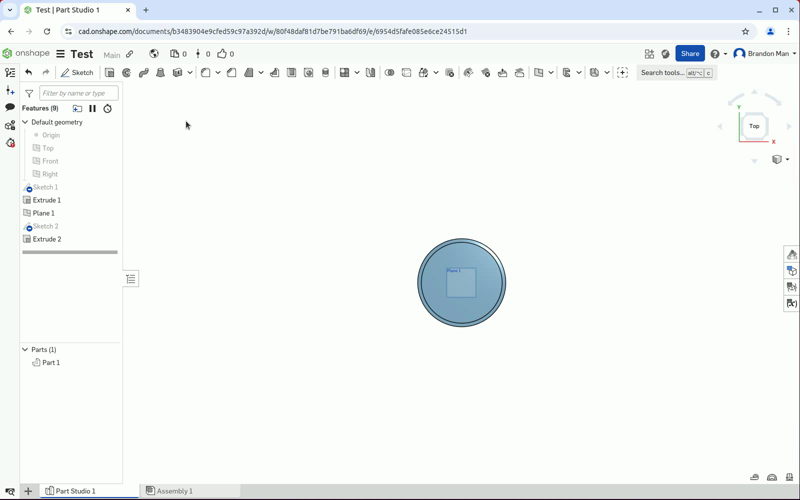
key(shift+7)
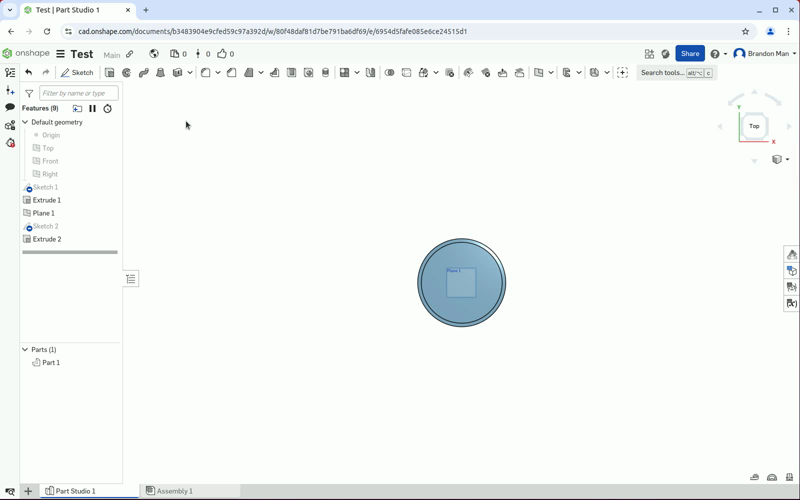
key(up, 3)
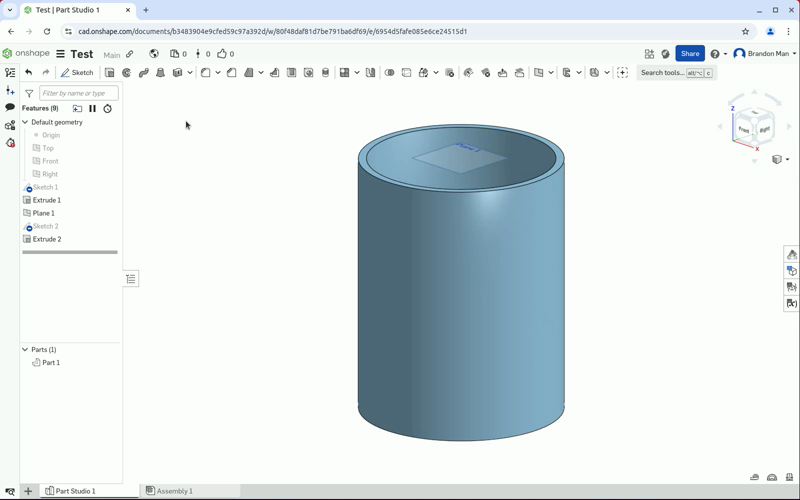
key(left, 3)
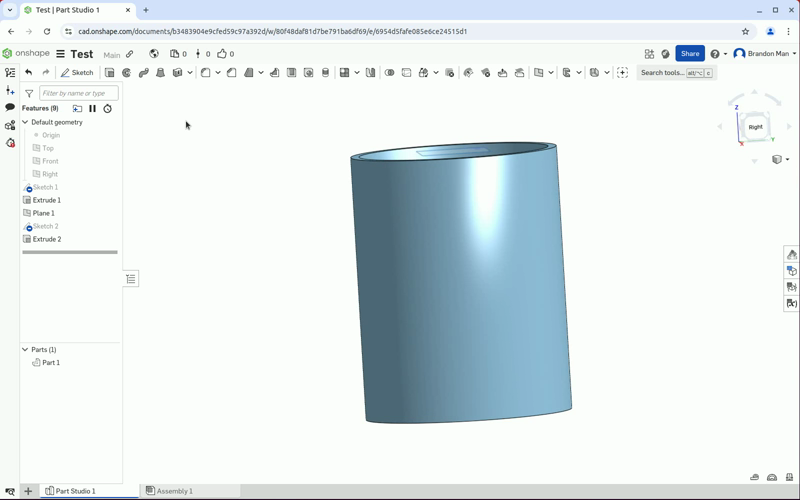
key(right, 3)
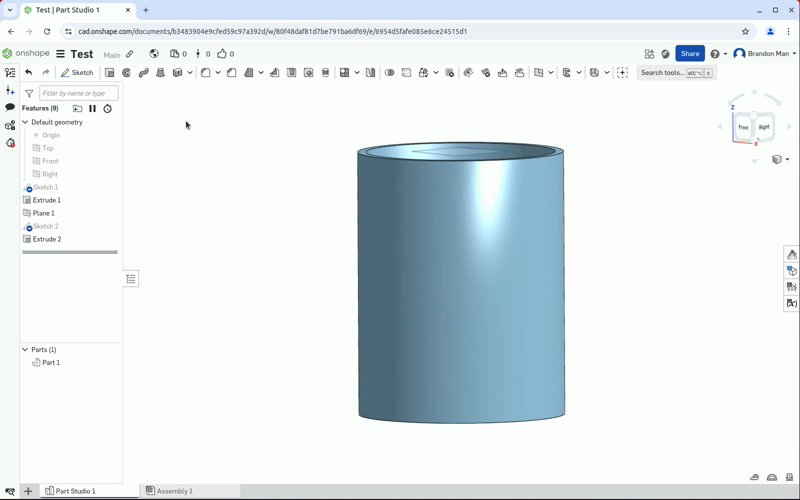
key(down, 3)
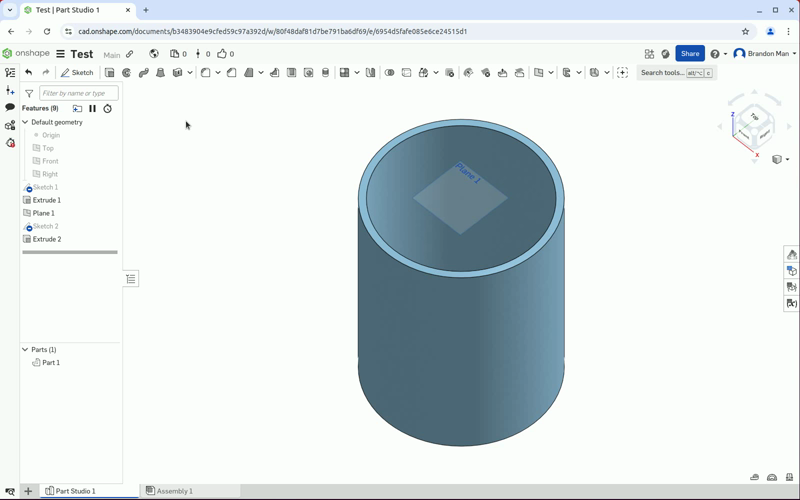
mouse_move(73, 189)
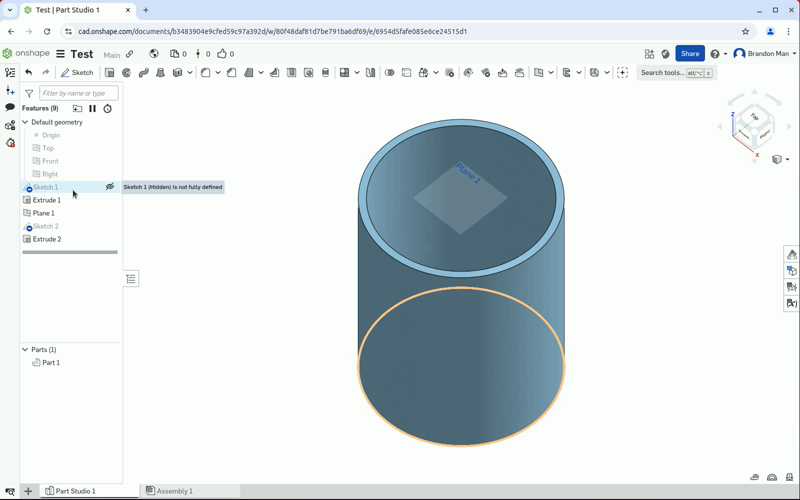
click(73, 189)